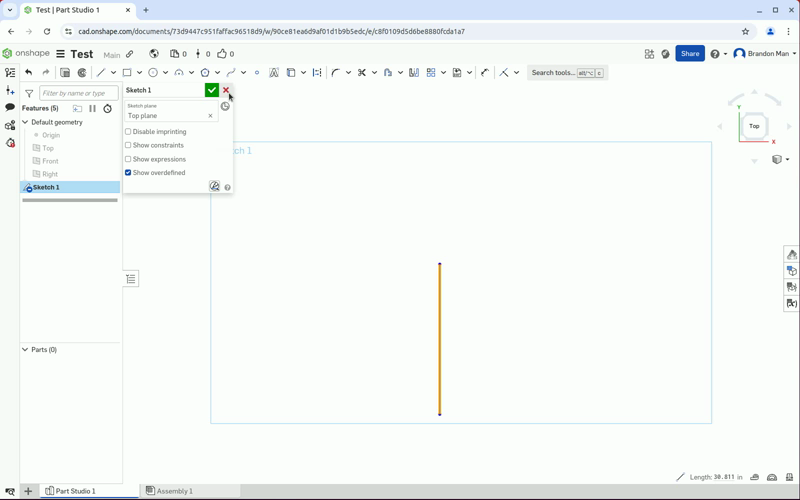
key(shift+h)
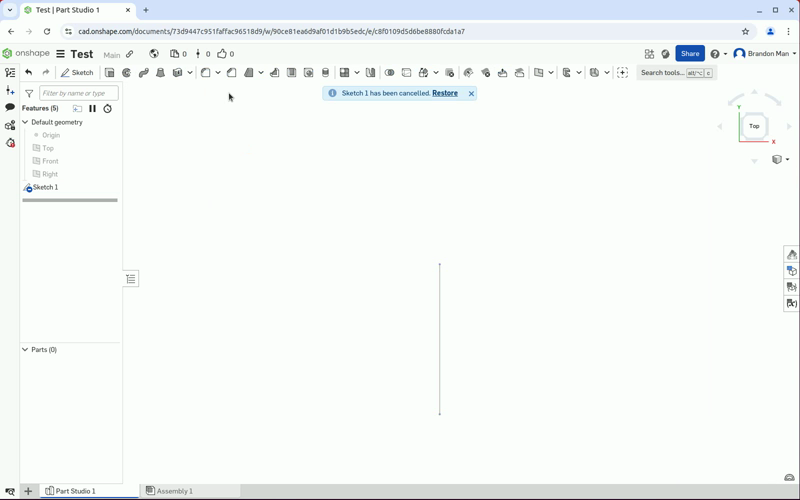
key(shift+s)
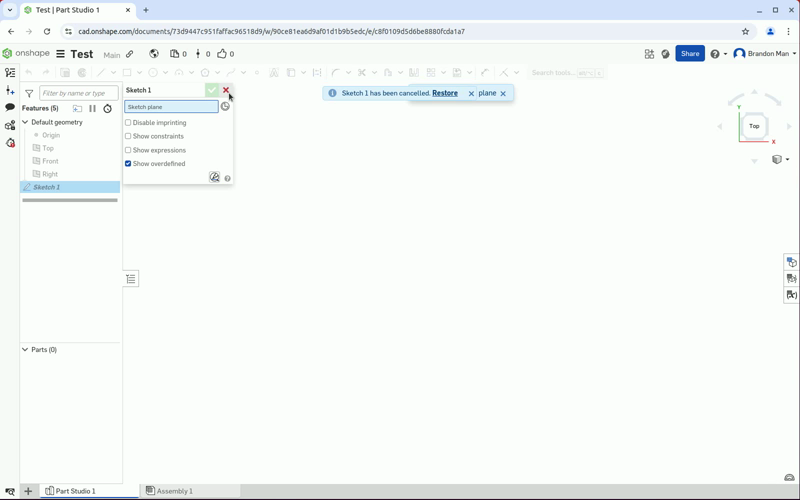
mouse_move(73, 150)
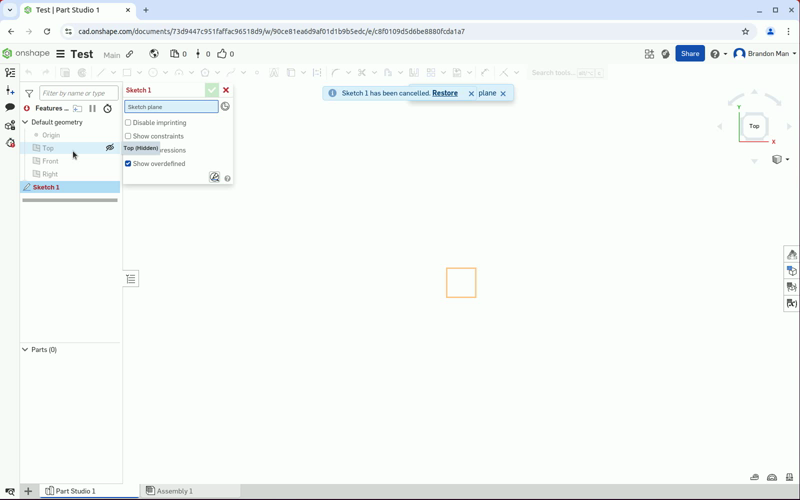
click(73, 150)
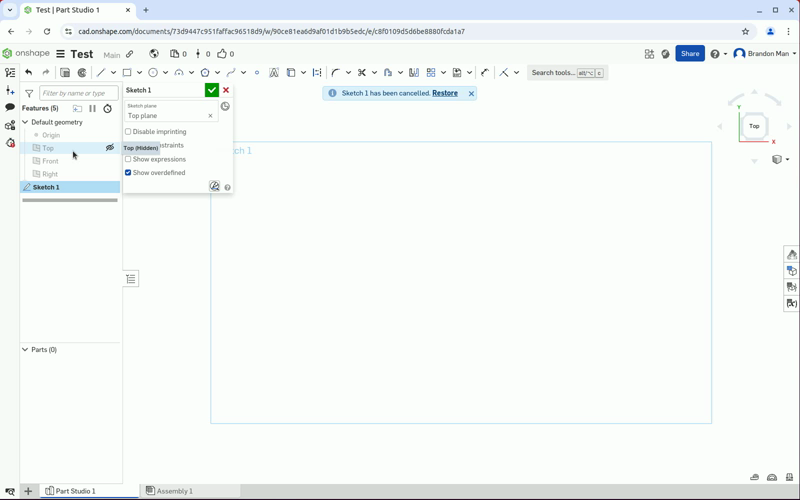
mouse_move(73, 352)
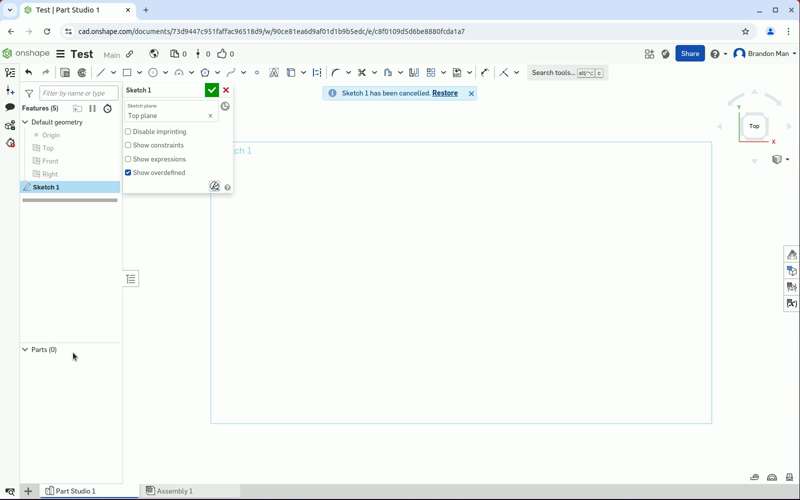
key(y)
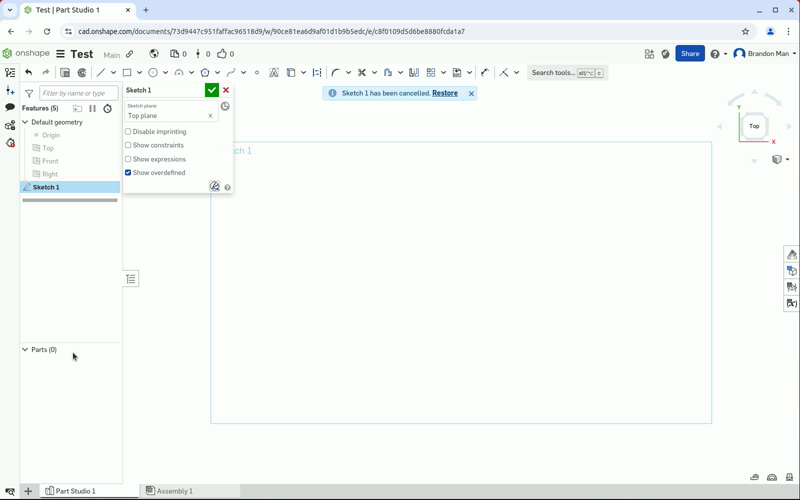
key(c)
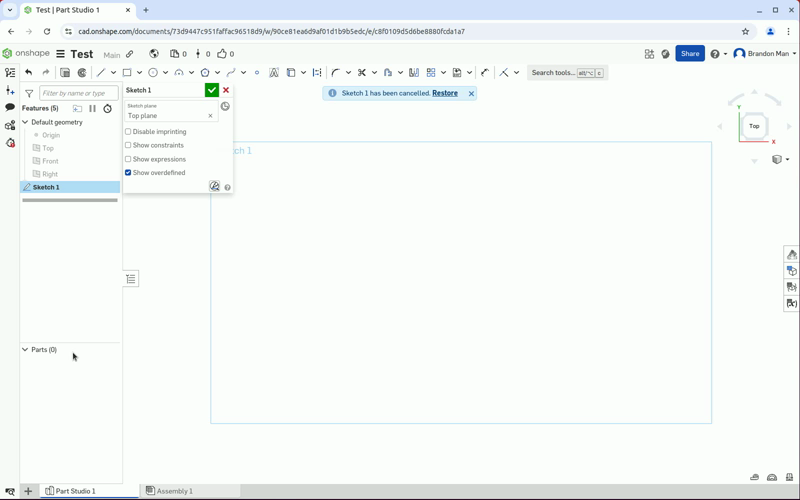
key_down(shift)
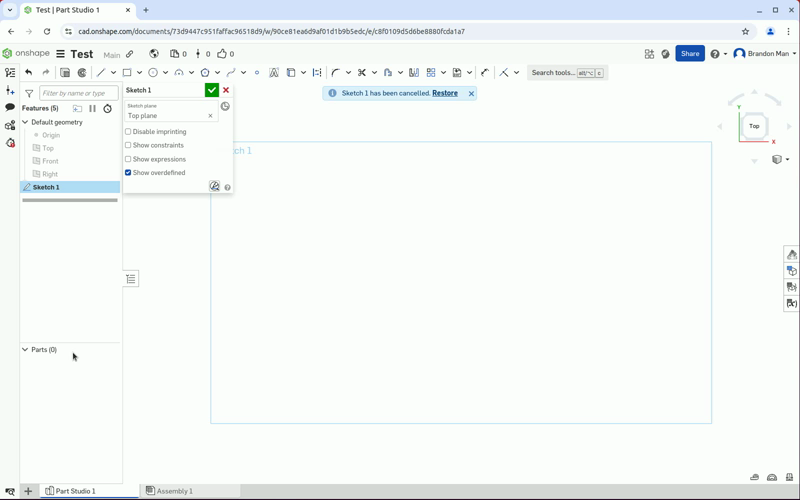
mouse_move(461, 282)
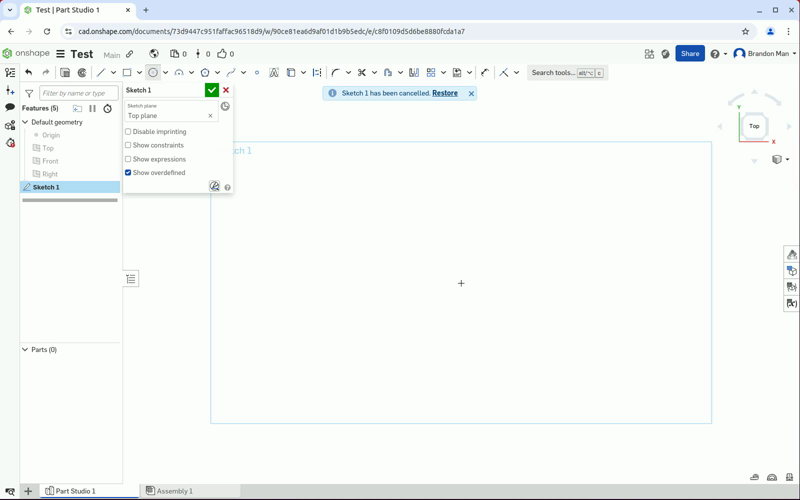
click(461, 282)
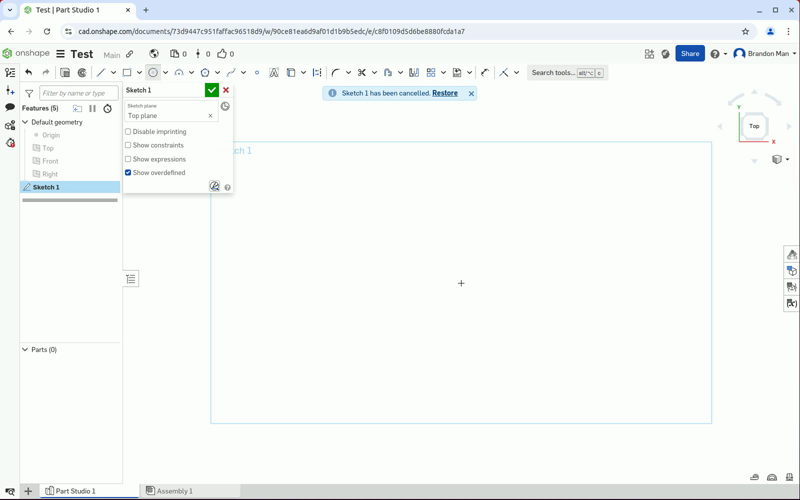
key_up(shift)
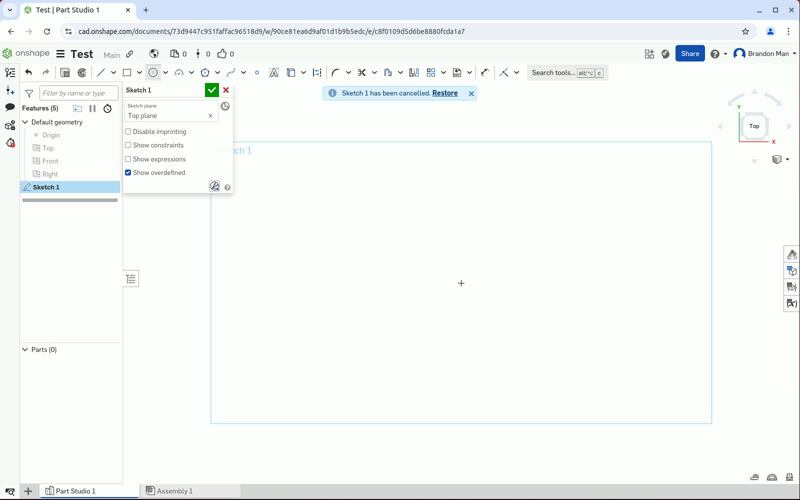
mouse_move(574, 282)
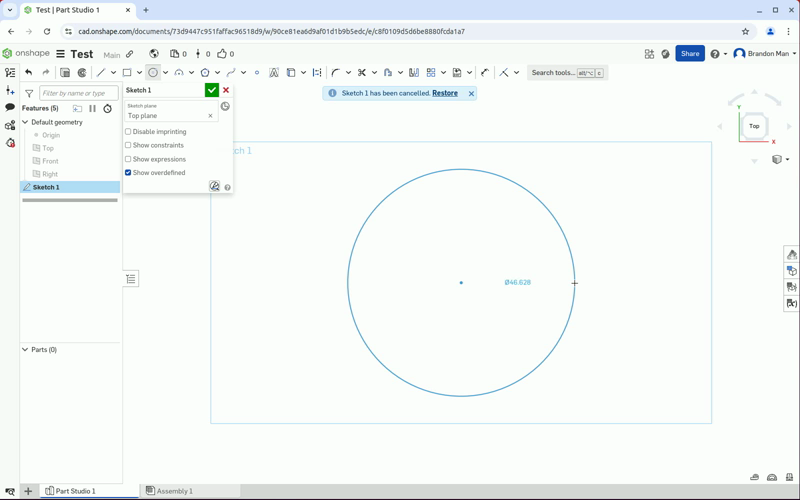
click(574, 282)
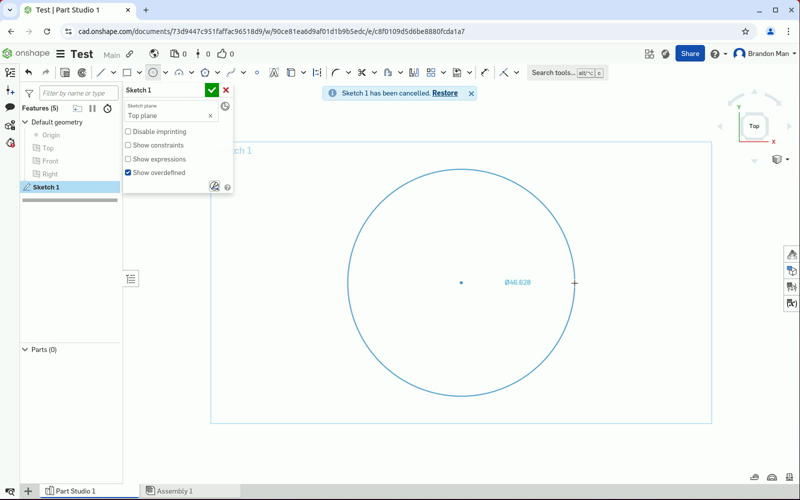
key(esc)
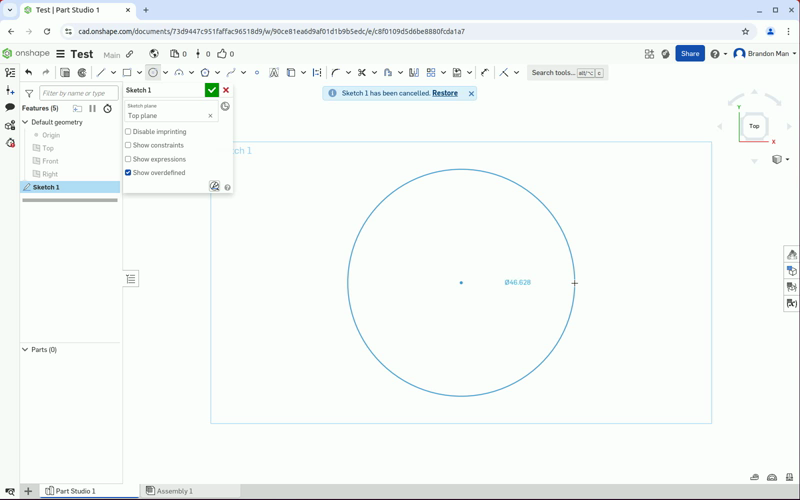
key(c)
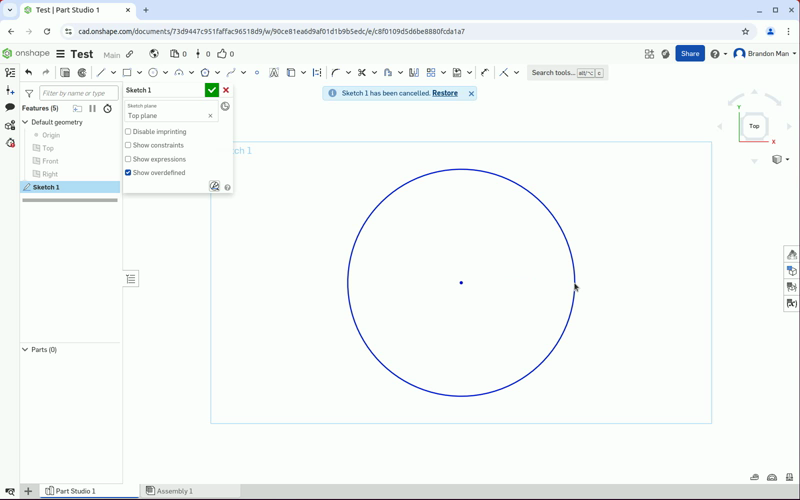
key_down(shift)
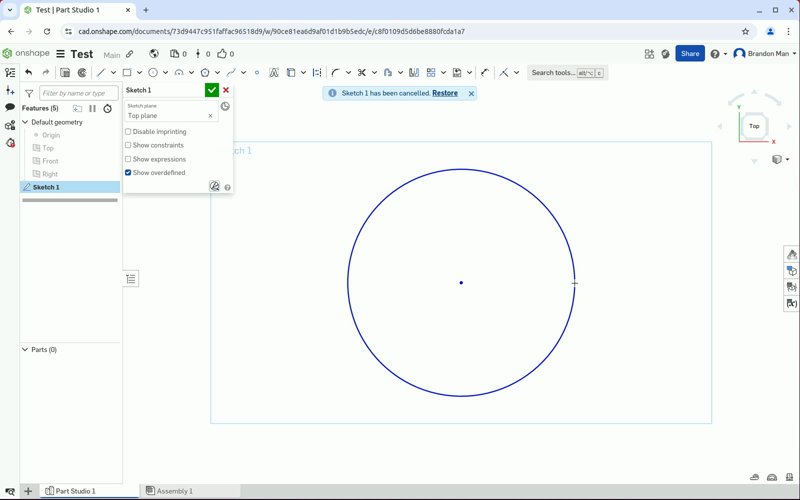
mouse_move(461, 282)
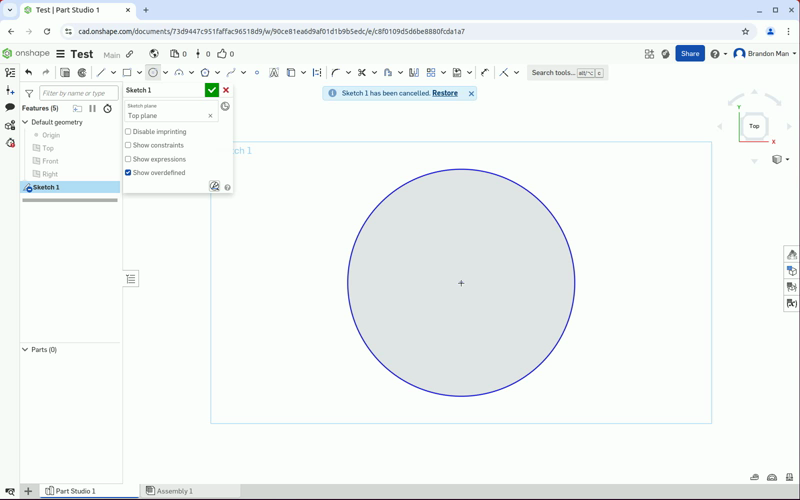
click(461, 282)
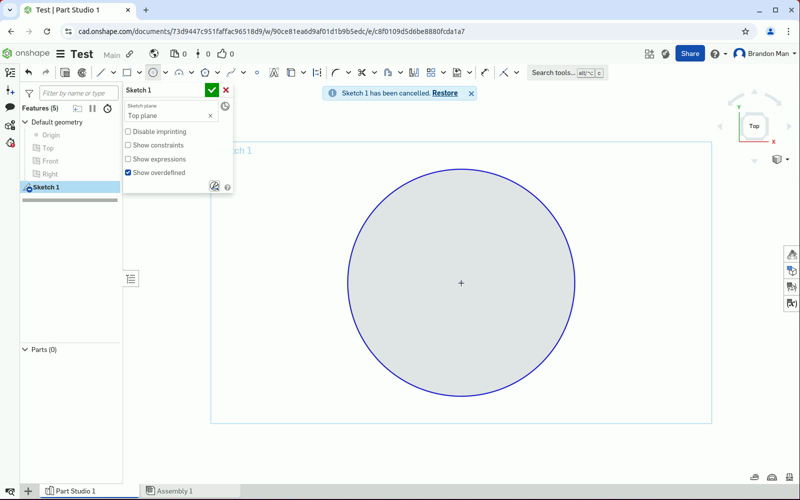
key_up(shift)
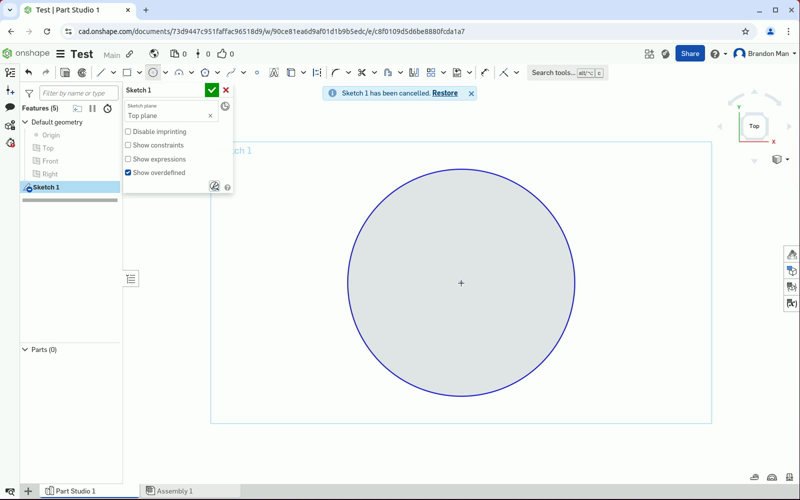
mouse_move(539, 282)
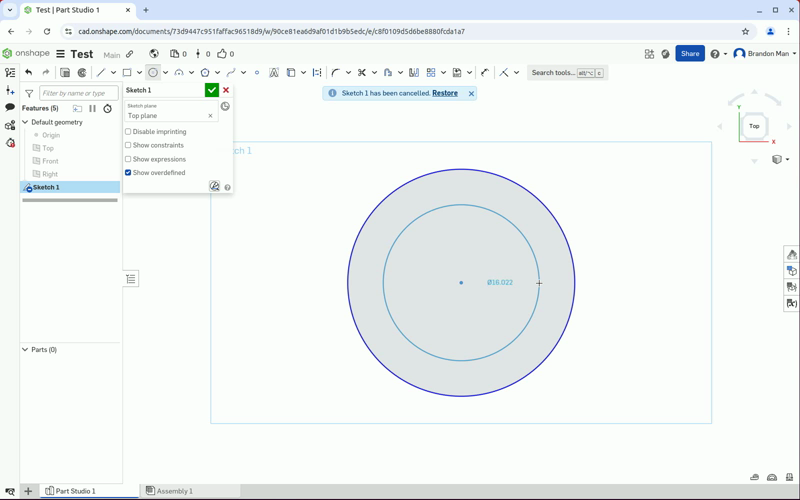
click(539, 282)
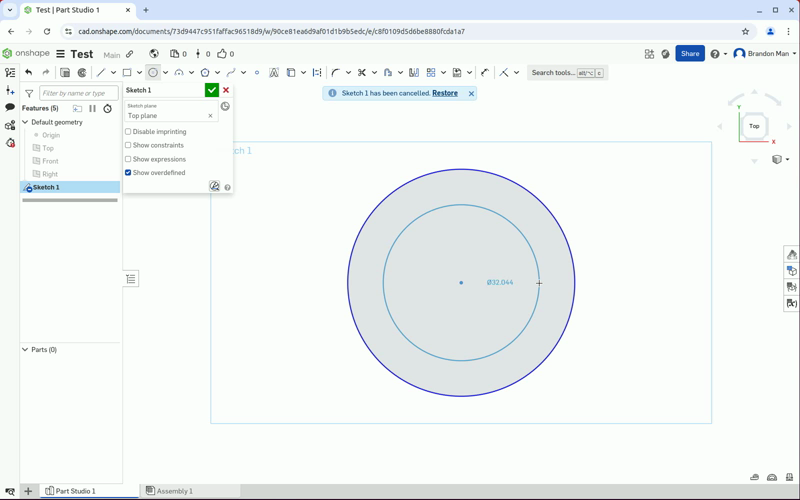
key(esc)
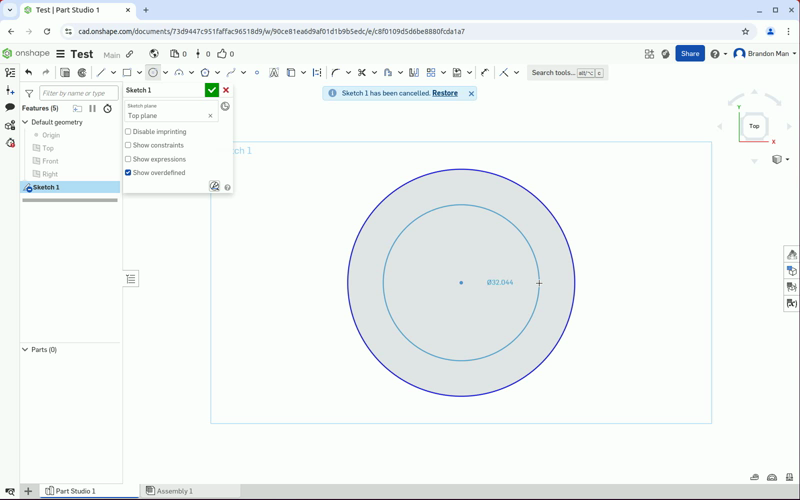
mouse_move(386, 347)
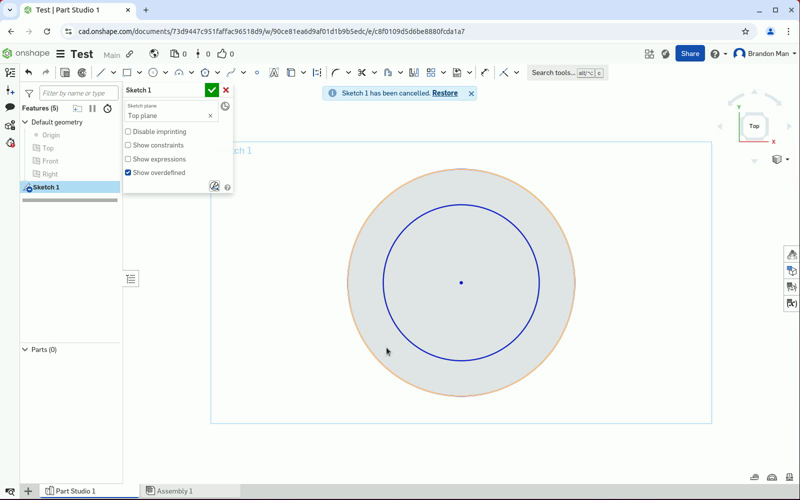
click(386, 347)
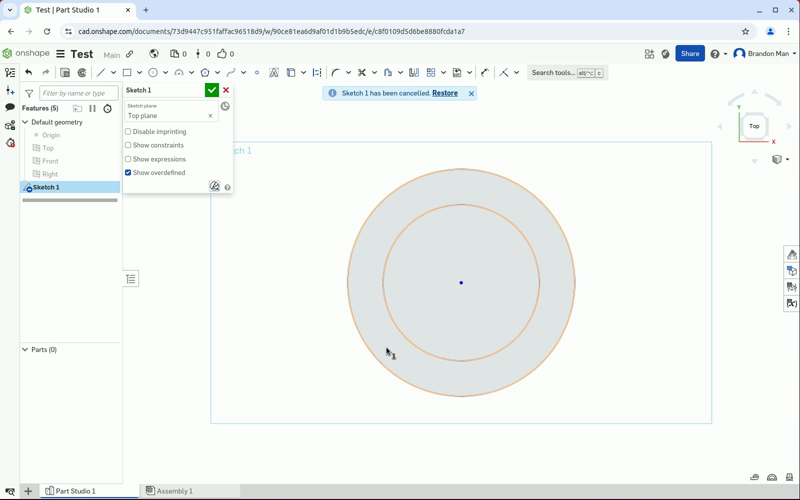
mouse_move(73, 352)
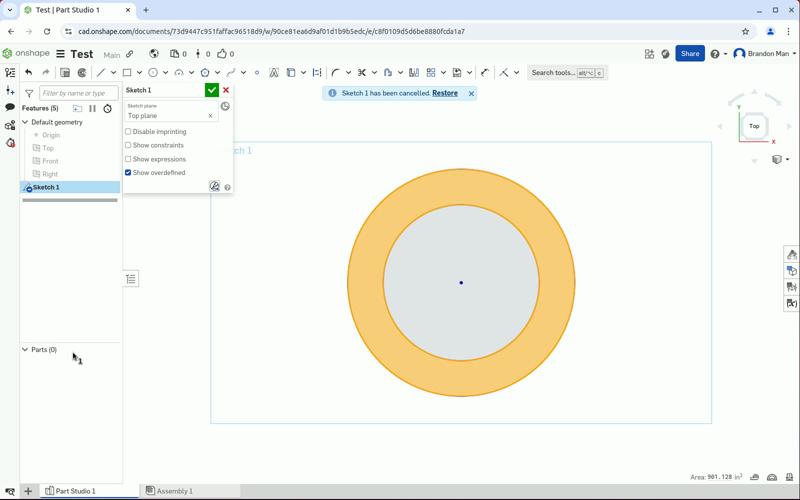
key(shift+y)
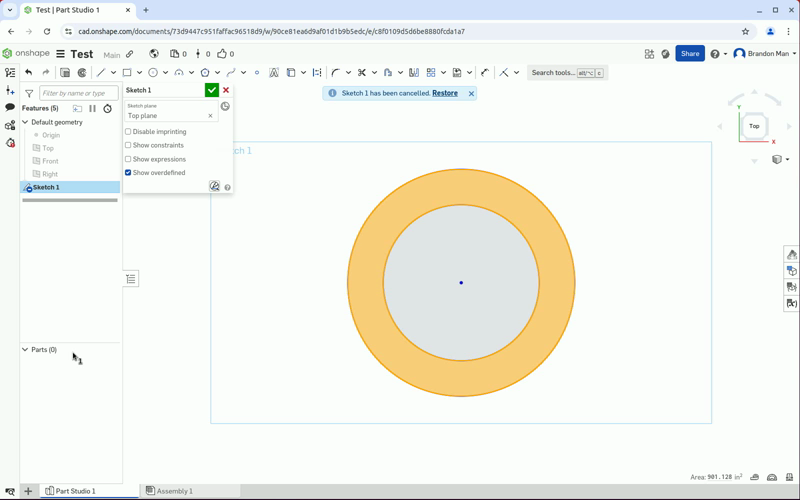
key(shift+e)
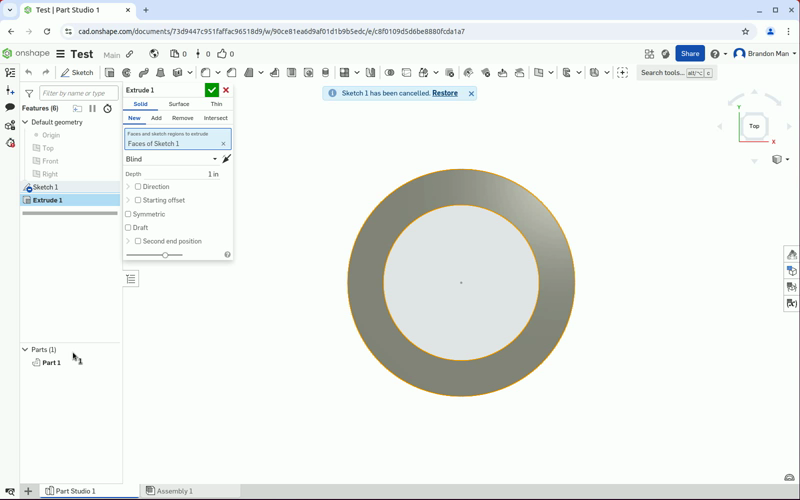
mouse_move(143, 106)
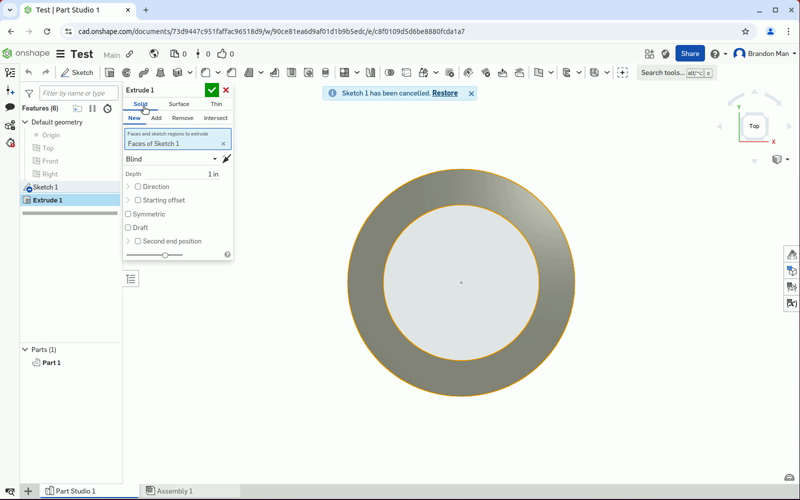
click(143, 106)
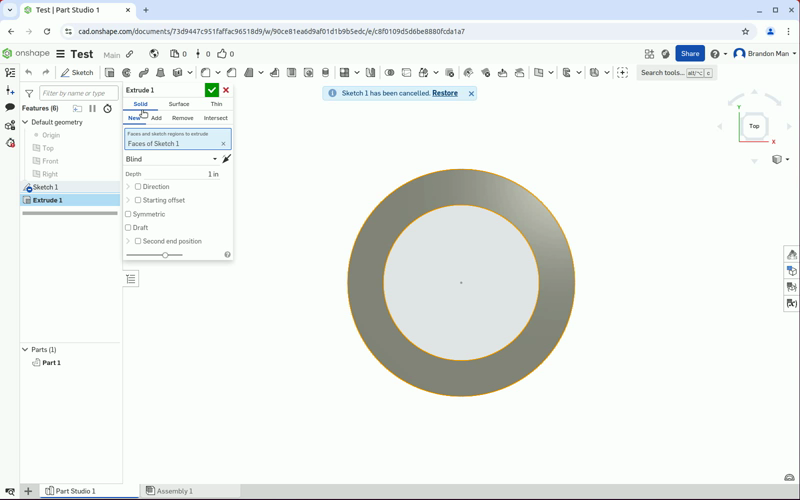
mouse_move(137, 120)
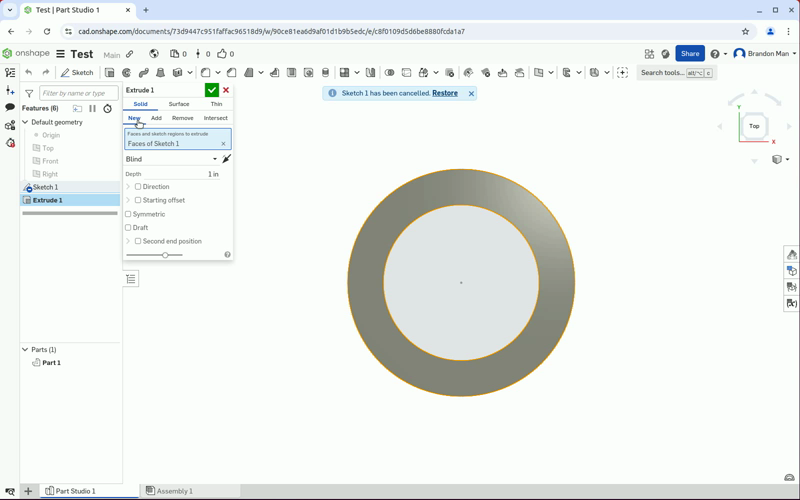
click(137, 120)
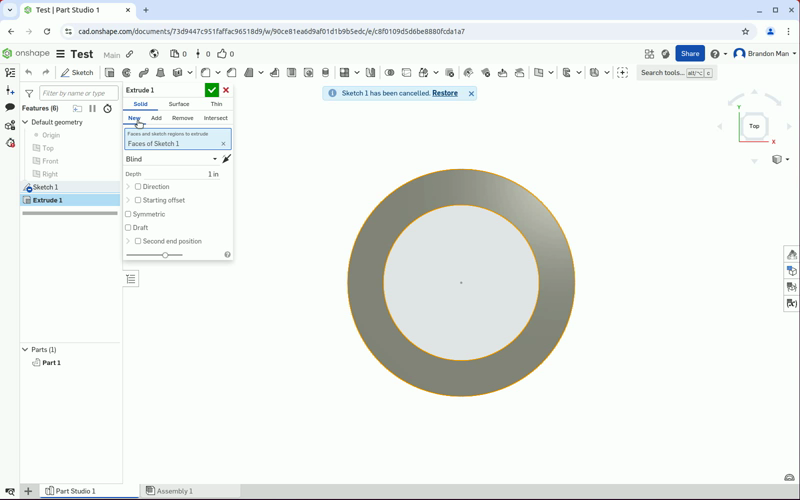
key(tab, 4)
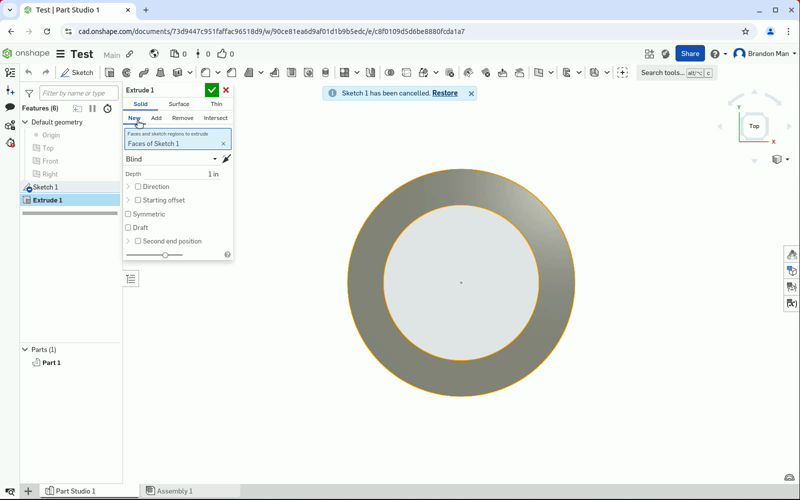
text(5.296)
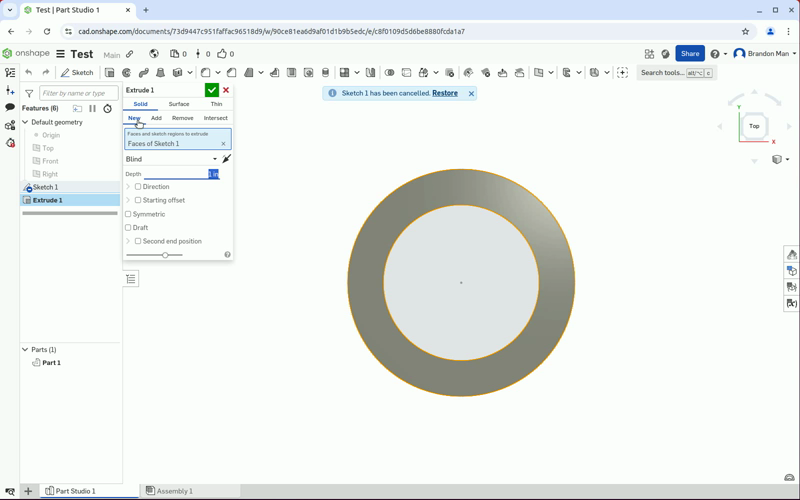
key(enter)
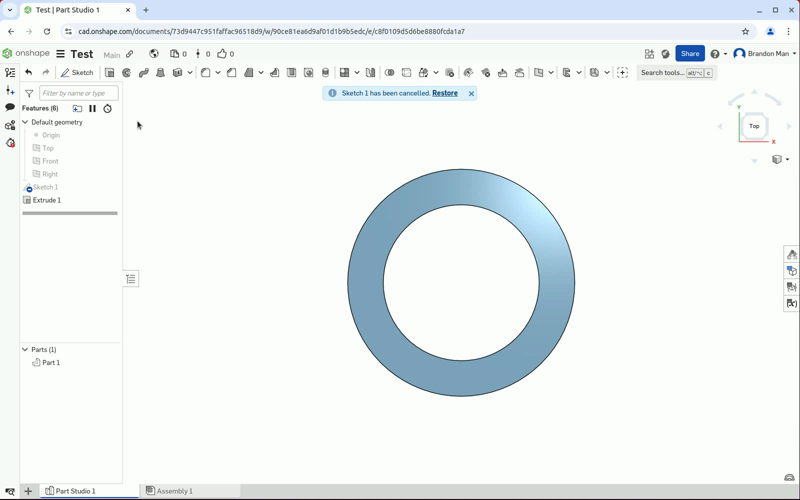
key(shift+h)
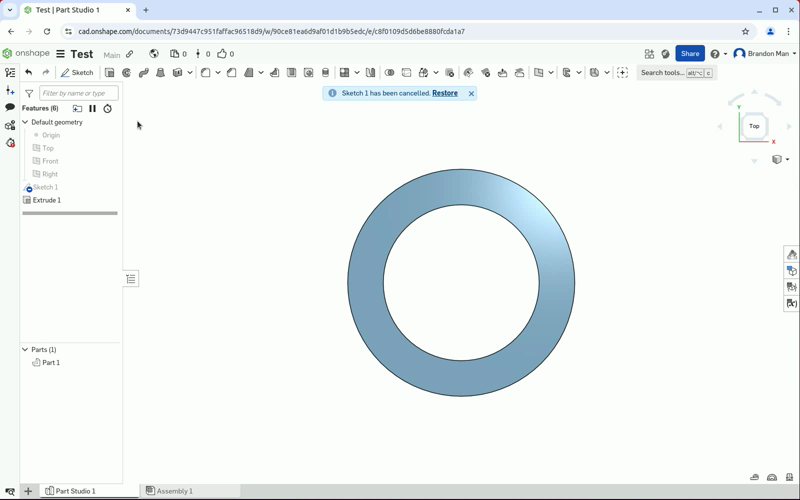
key(shift+h)
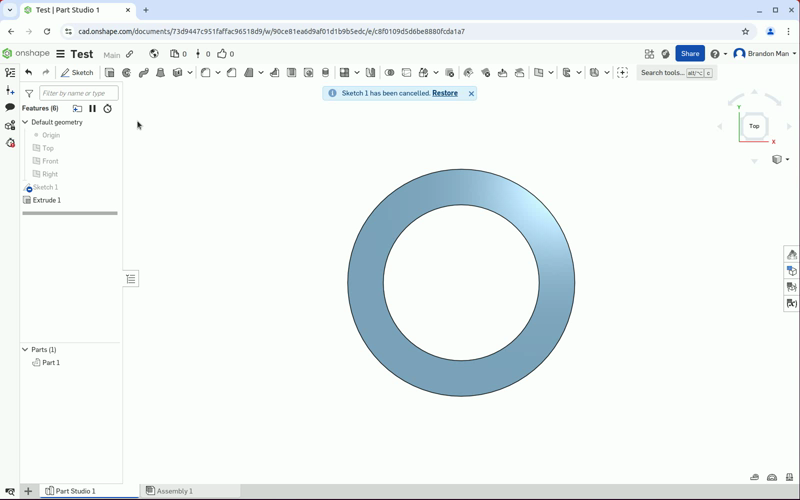
mouse_move(73, 189)
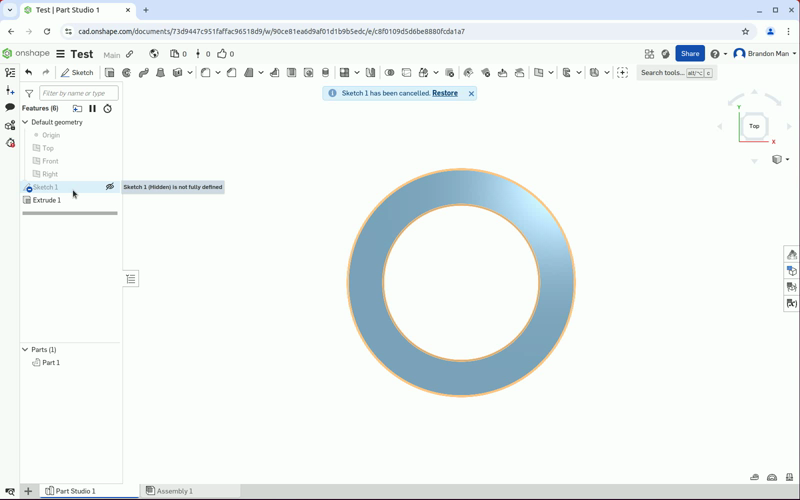
click(73, 189)
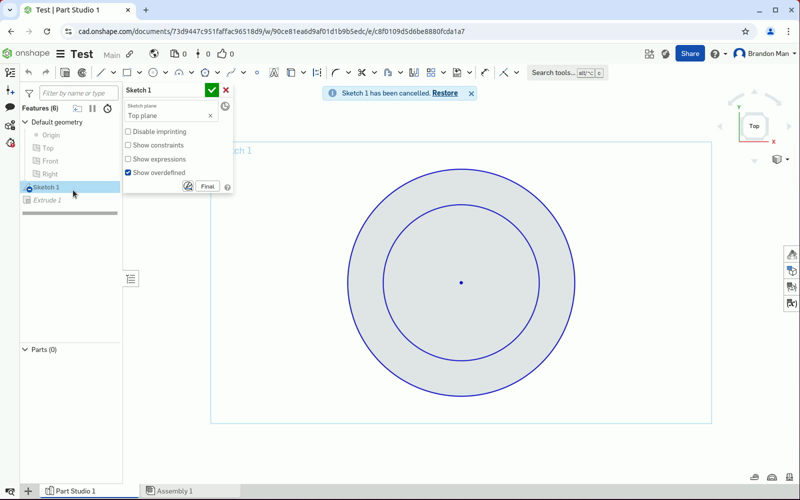
mouse_move(229, 92)
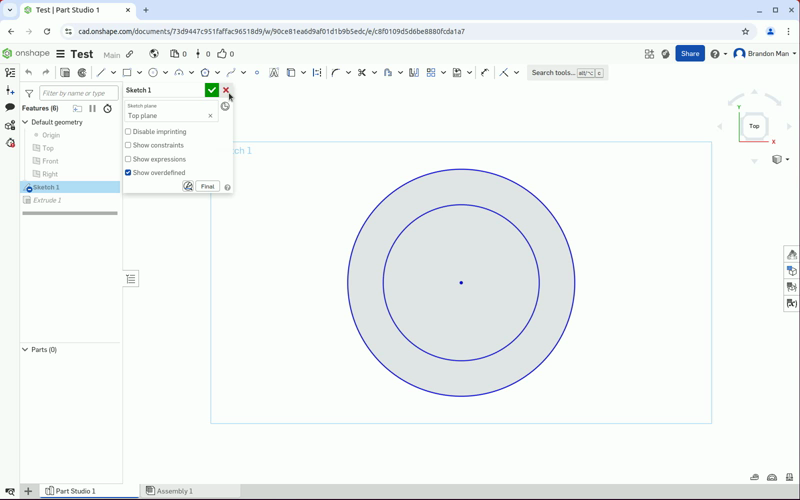
click(229, 92)
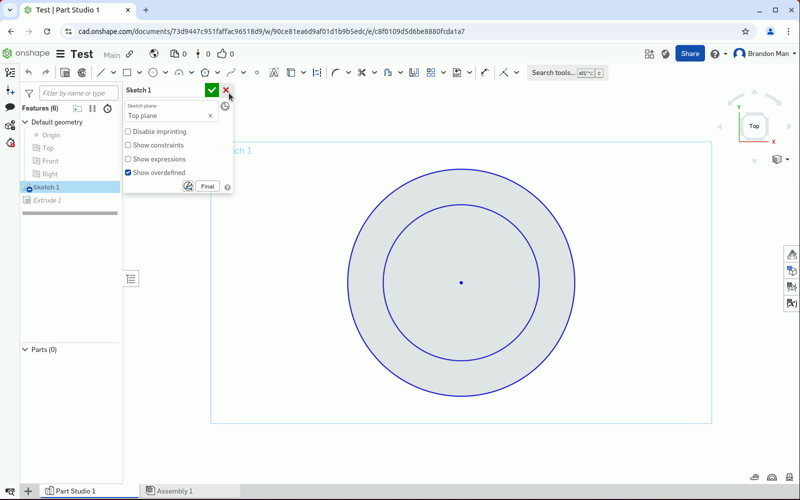
key(shift+s)
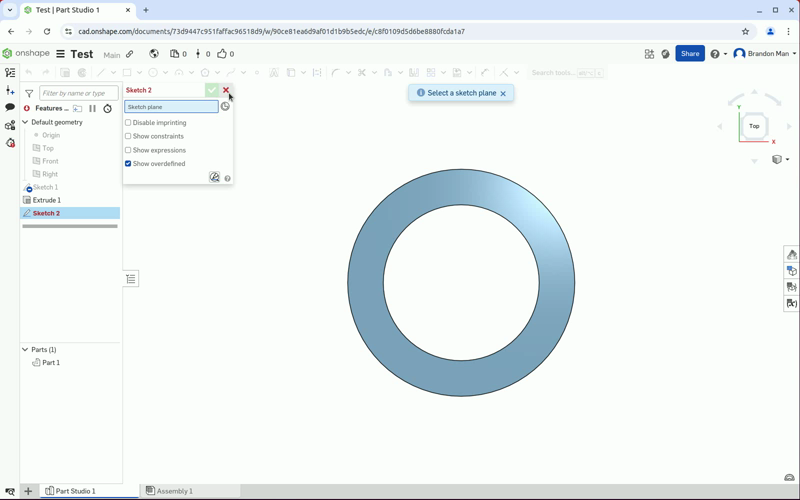
mouse_move(73, 150)
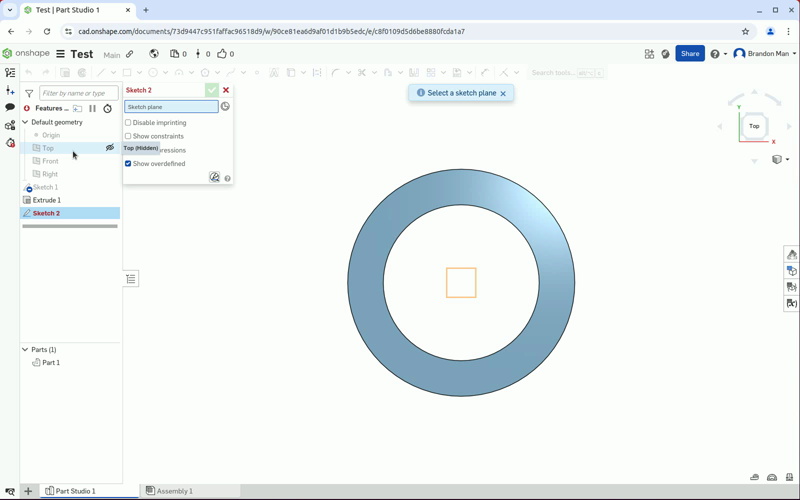
click(73, 150)
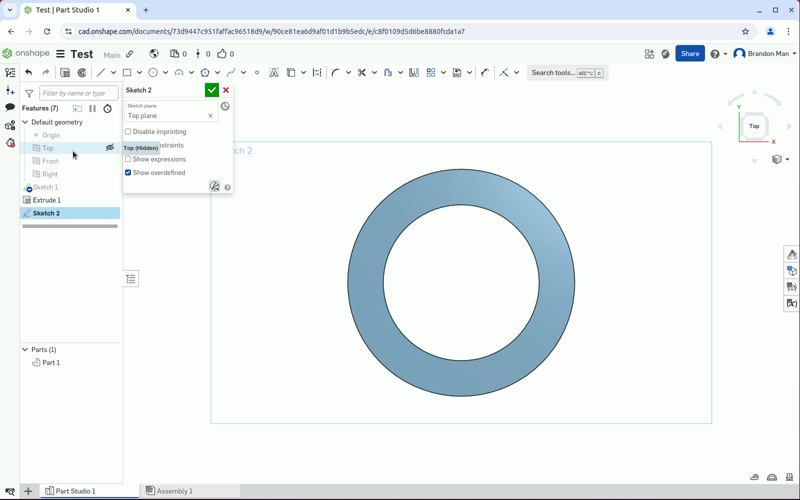
mouse_move(73, 352)
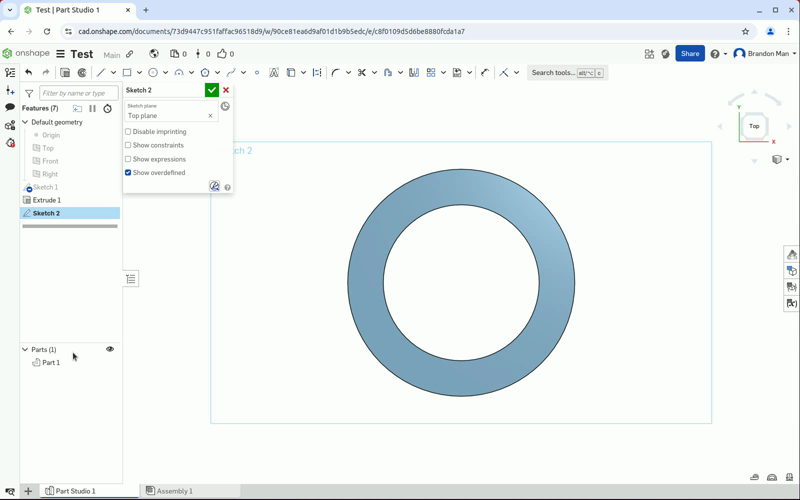
key(y)
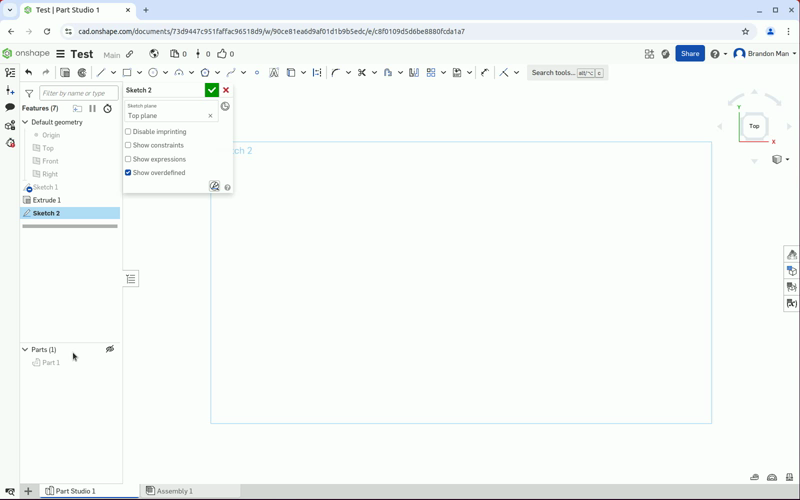
key(c)
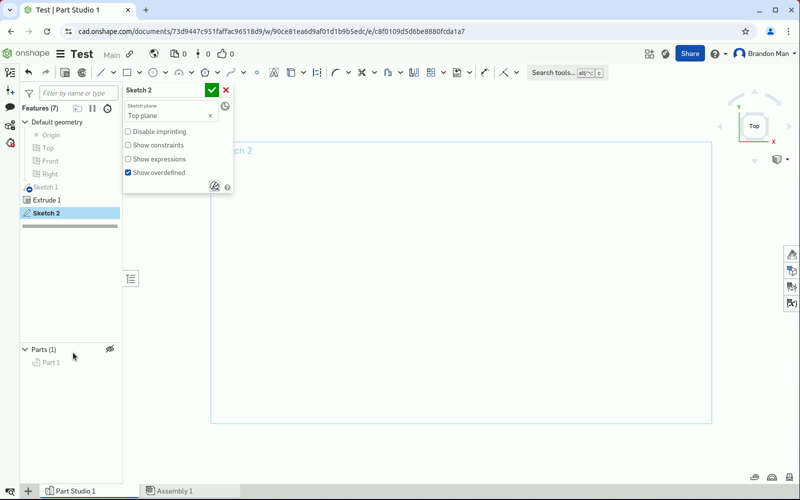
key_down(shift)
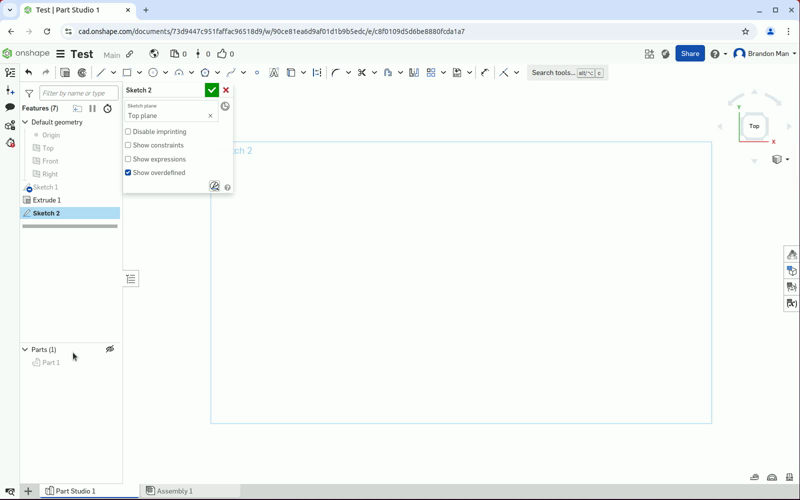
mouse_move(461, 282)
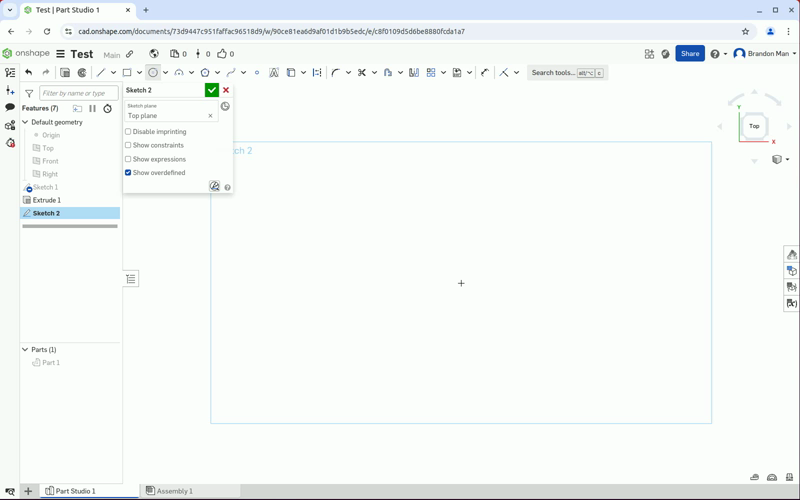
click(461, 282)
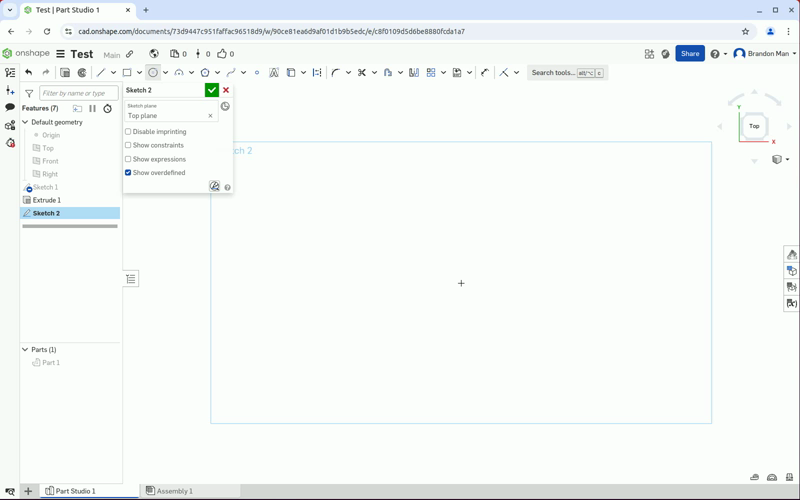
key_up(shift)
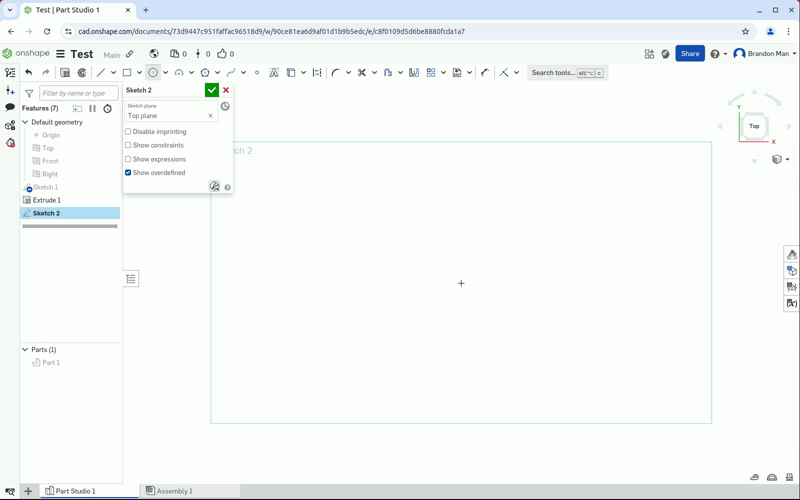
mouse_move(539, 282)
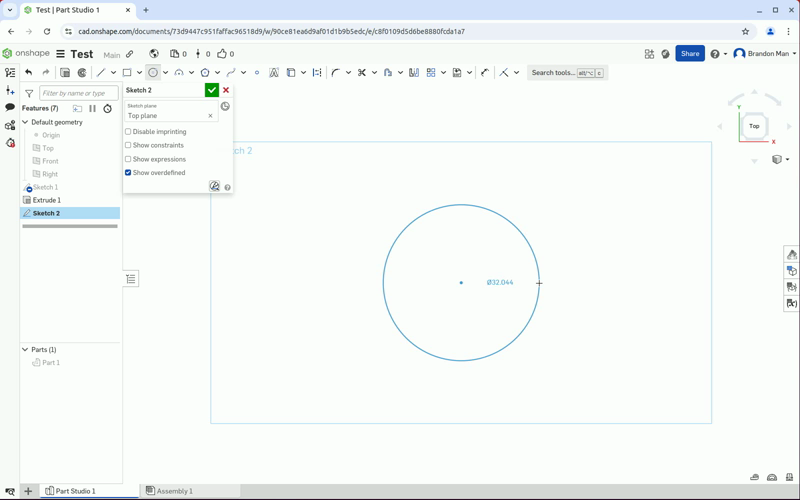
click(539, 282)
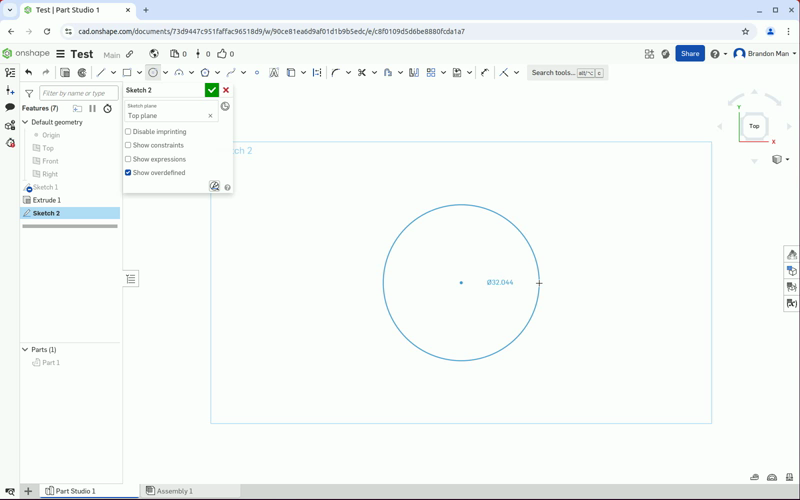
key(esc)
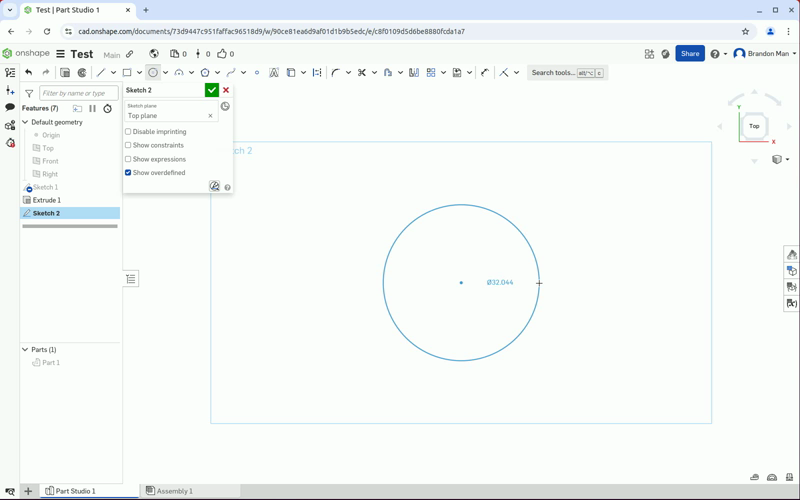
key(c)
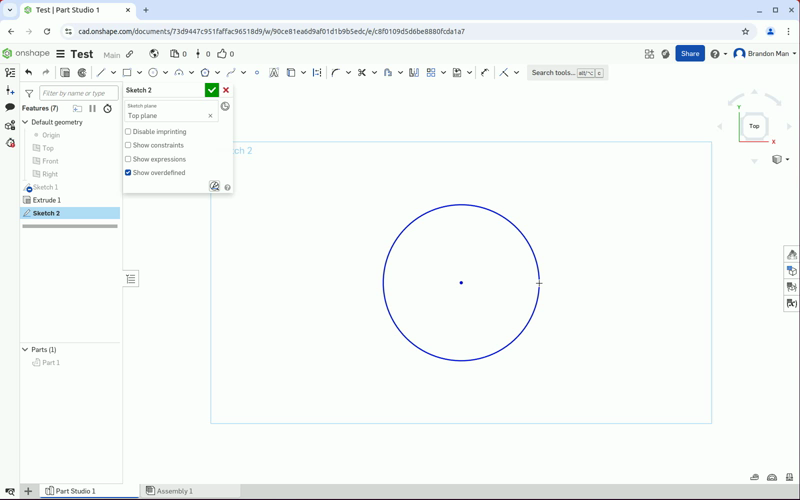
key_down(shift)
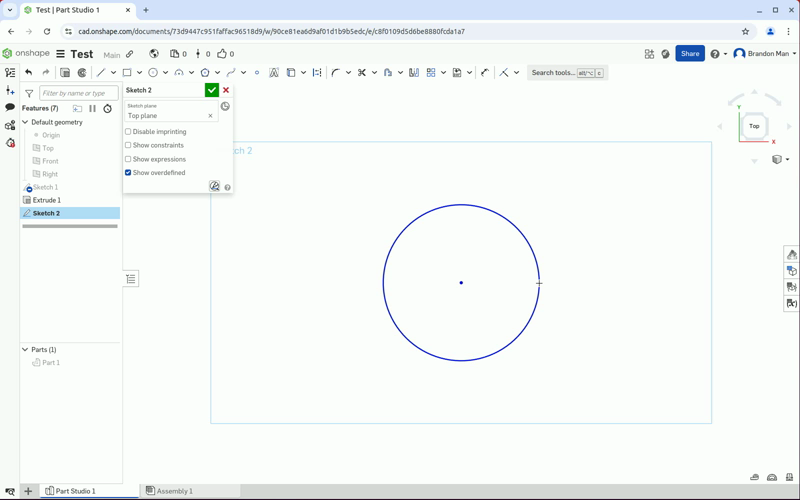
mouse_move(461, 282)
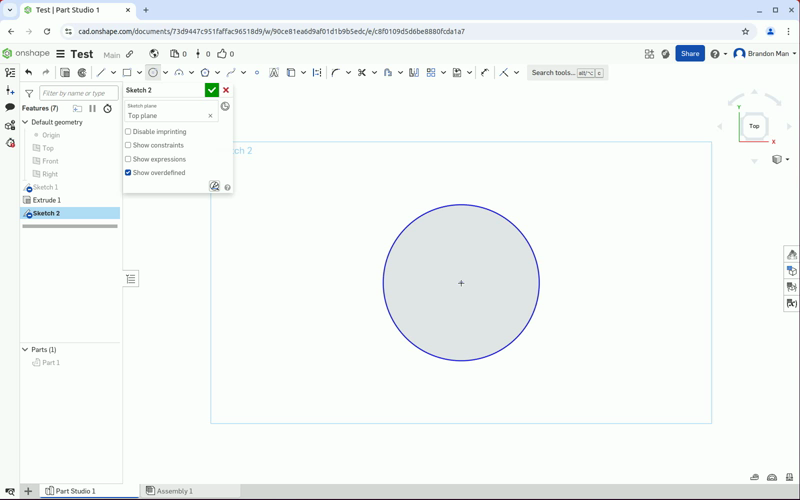
click(461, 282)
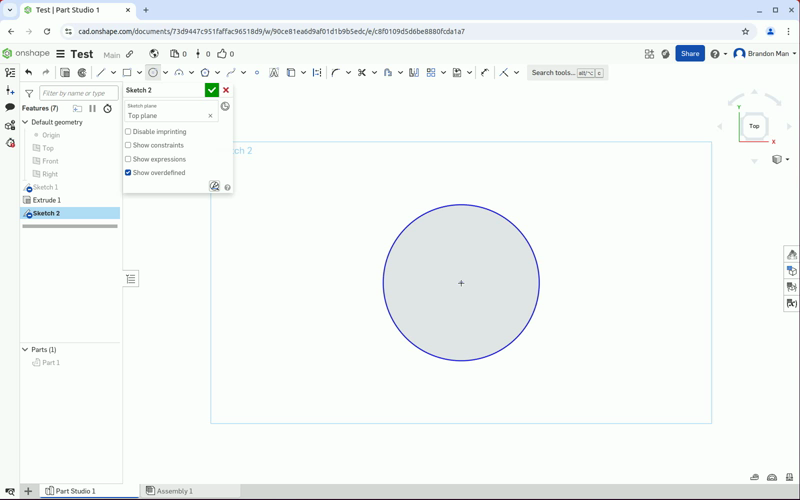
key_up(shift)
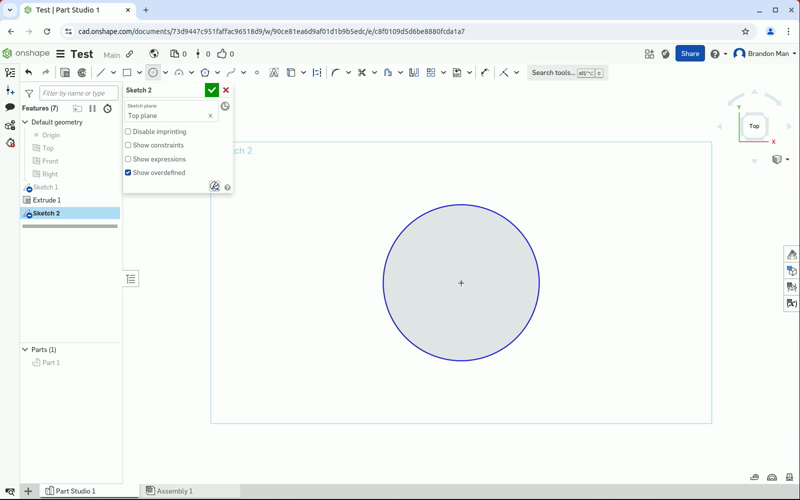
mouse_move(515, 282)
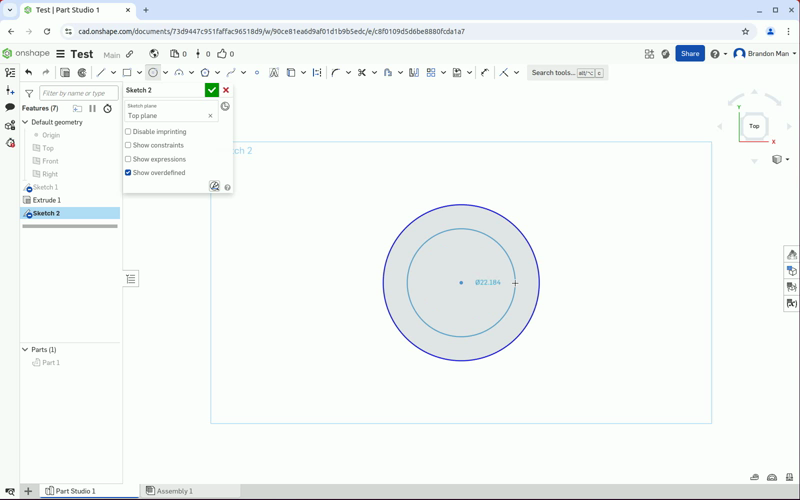
click(515, 282)
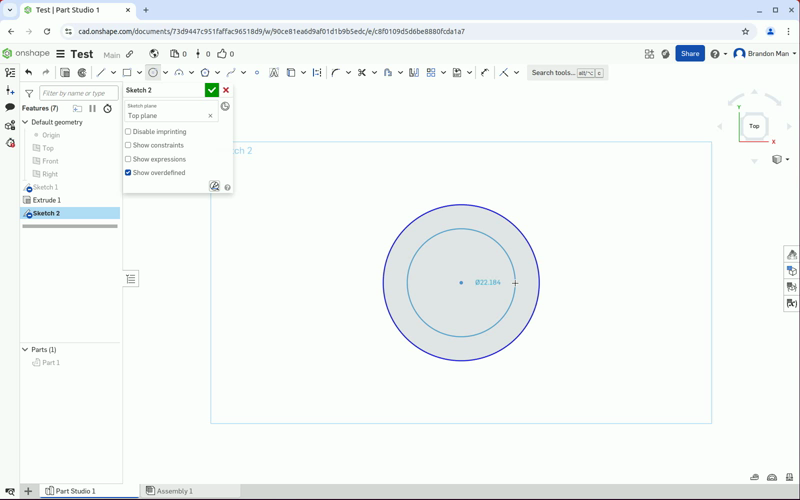
key(esc)
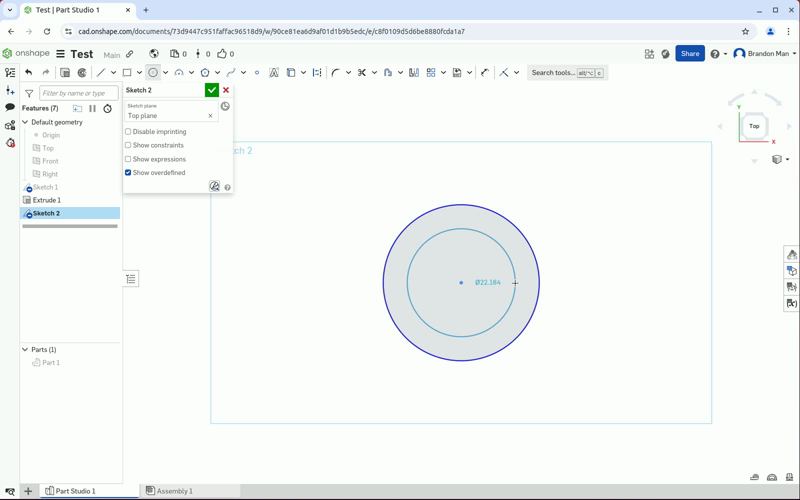
mouse_move(397, 292)
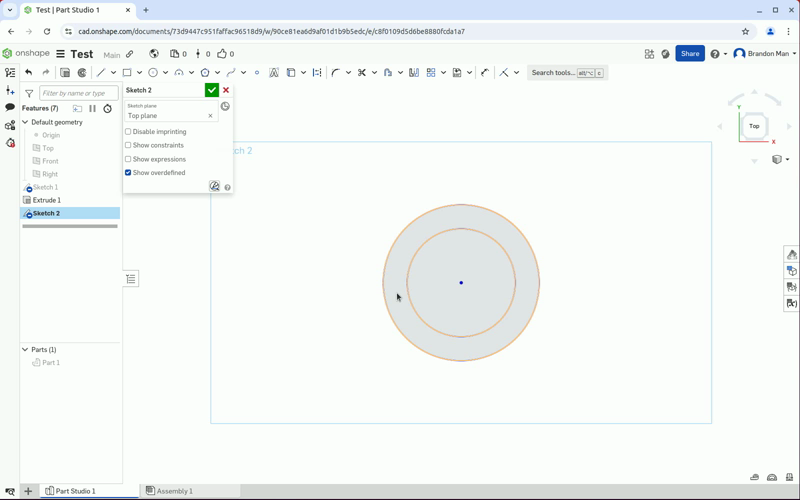
click(397, 292)
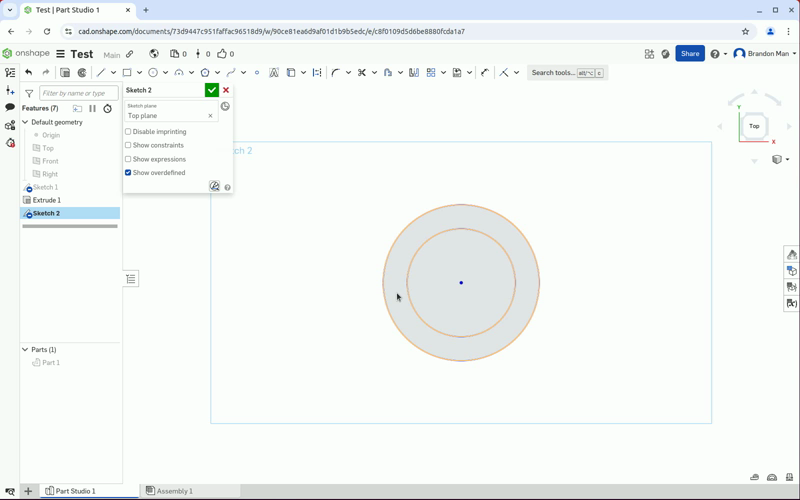
mouse_move(73, 352)
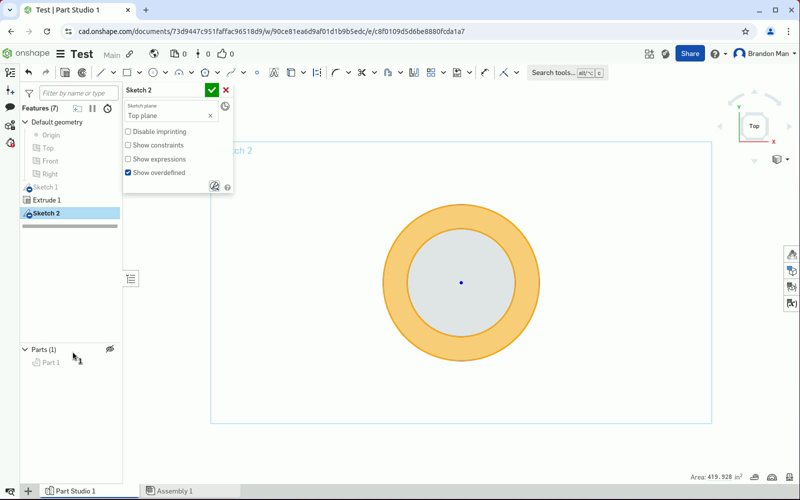
key(shift+y)
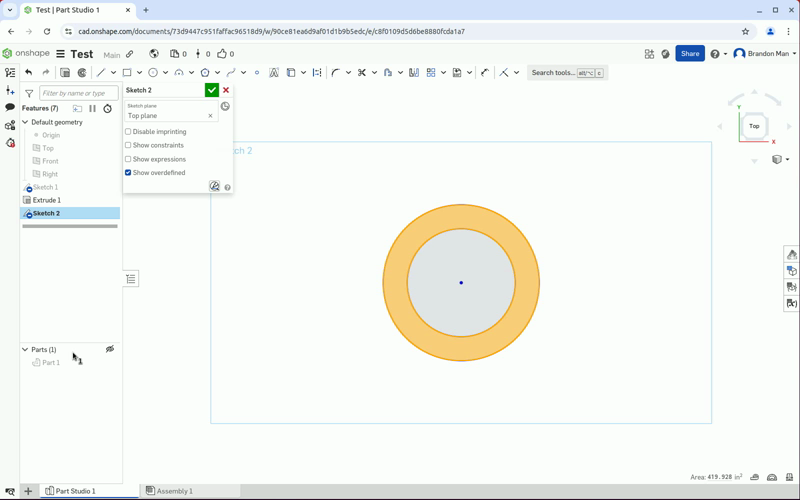
key(shift+e)
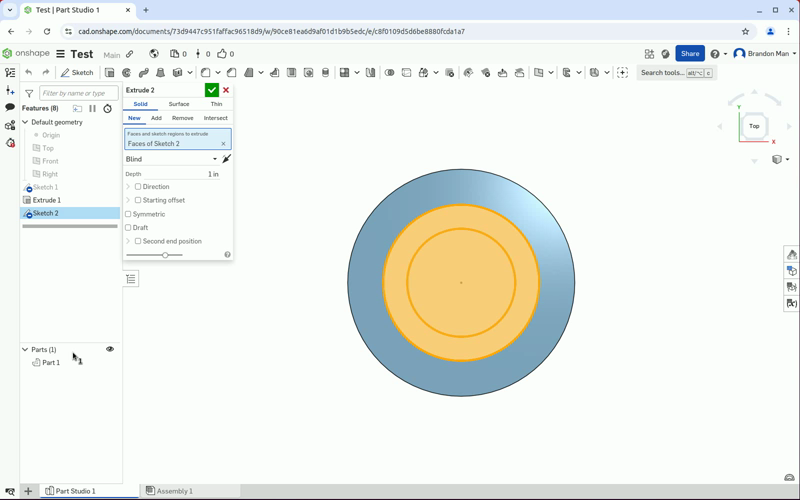
mouse_move(143, 106)
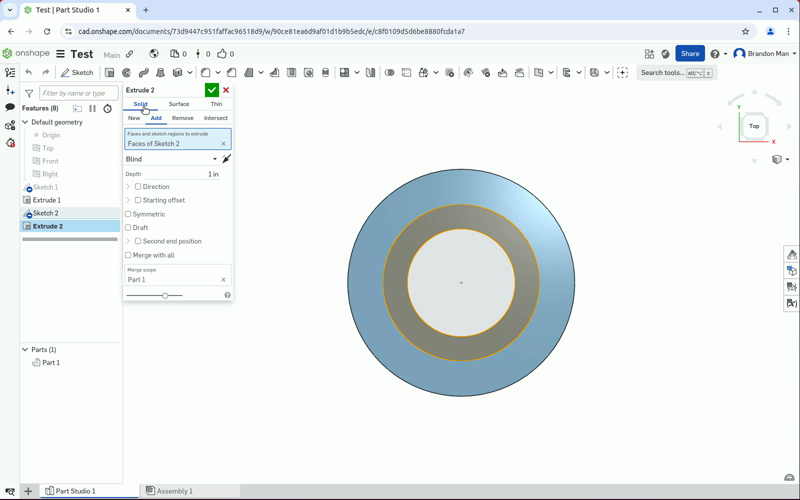
click(143, 106)
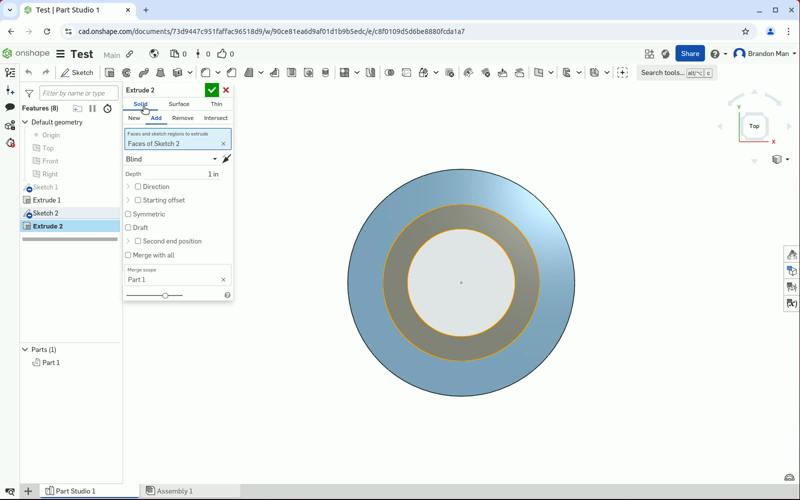
mouse_move(137, 120)
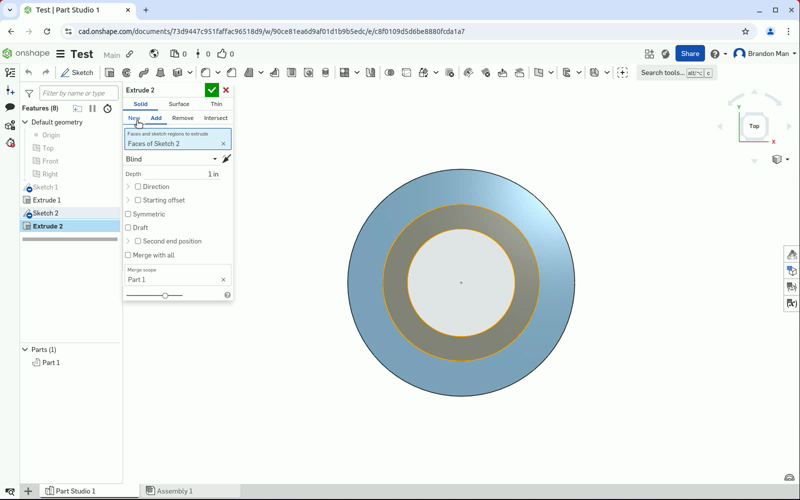
click(137, 120)
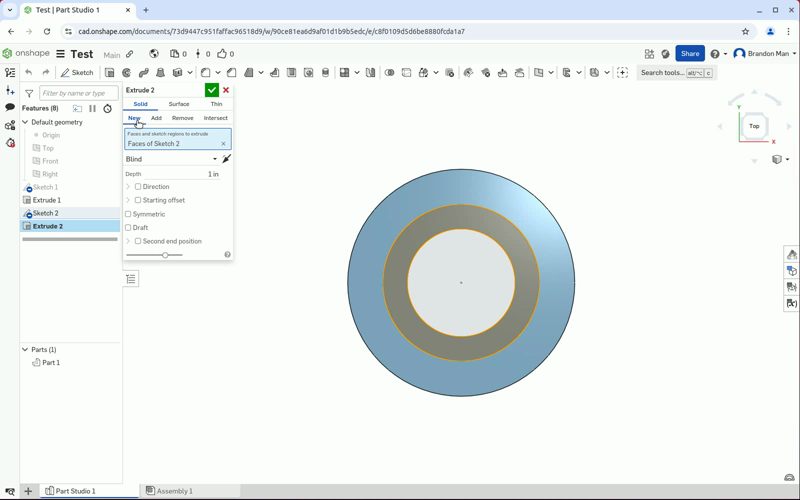
key(tab, 4)
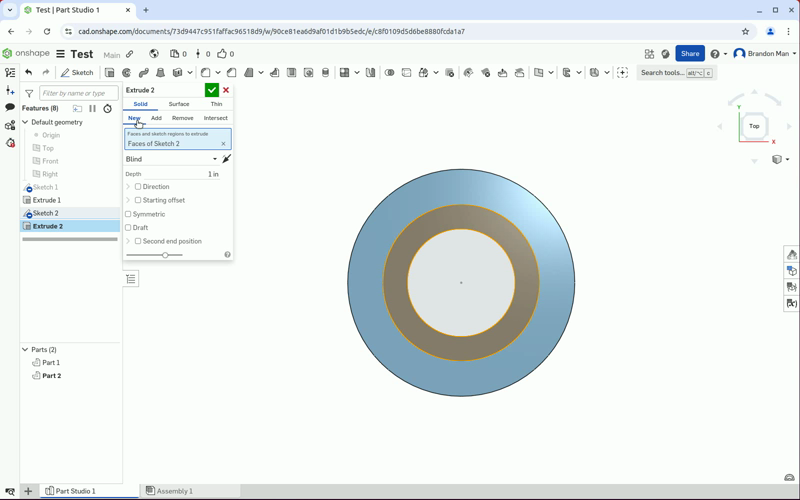
text(15.646)
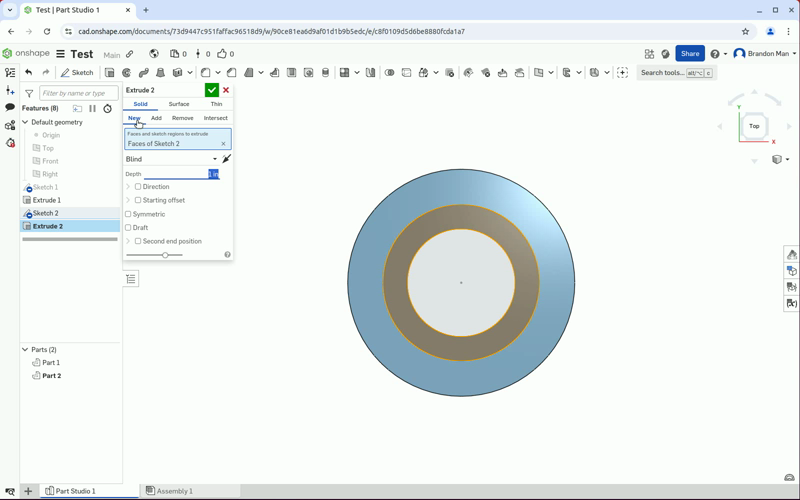
key(enter)
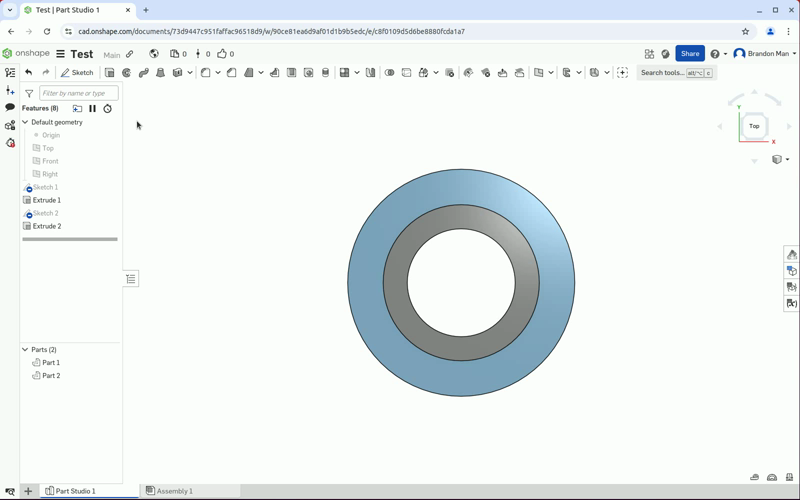
key(shift+h)
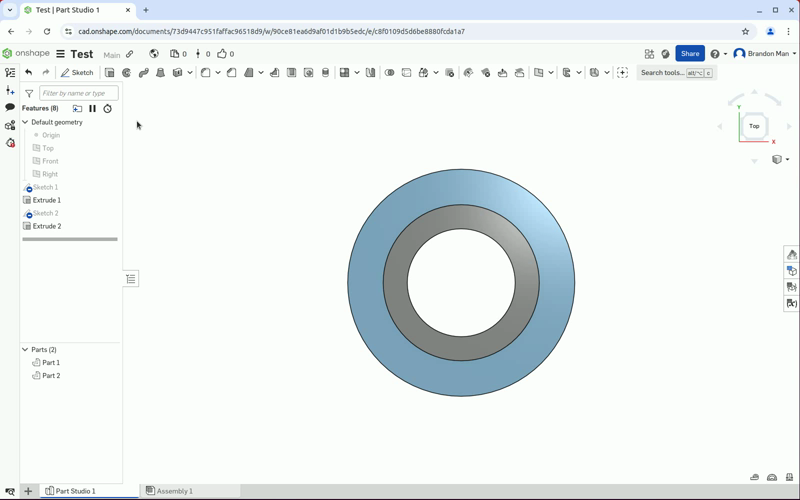
key(shift+h)
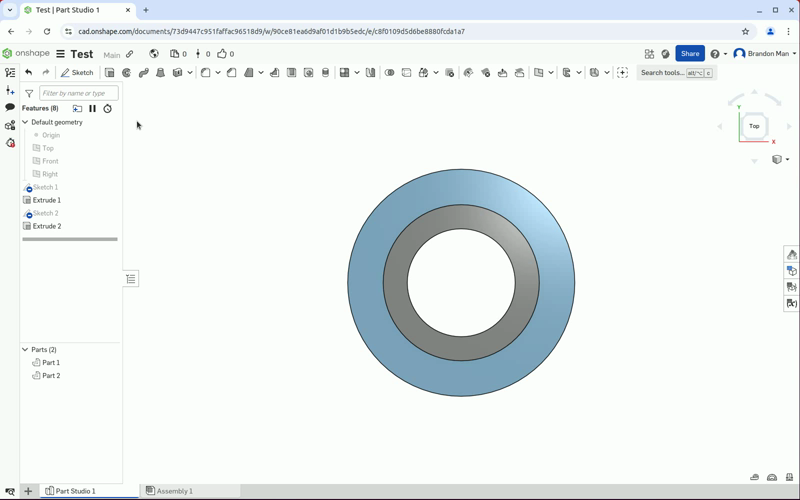
key(shift+7)
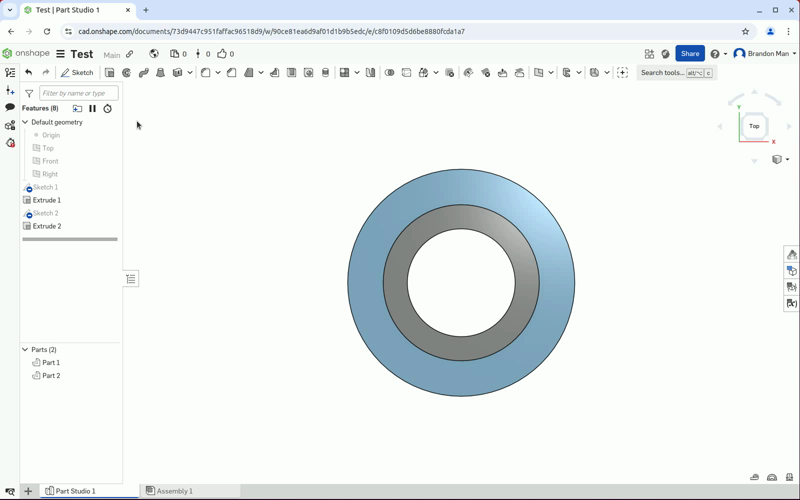
key(up, 3)
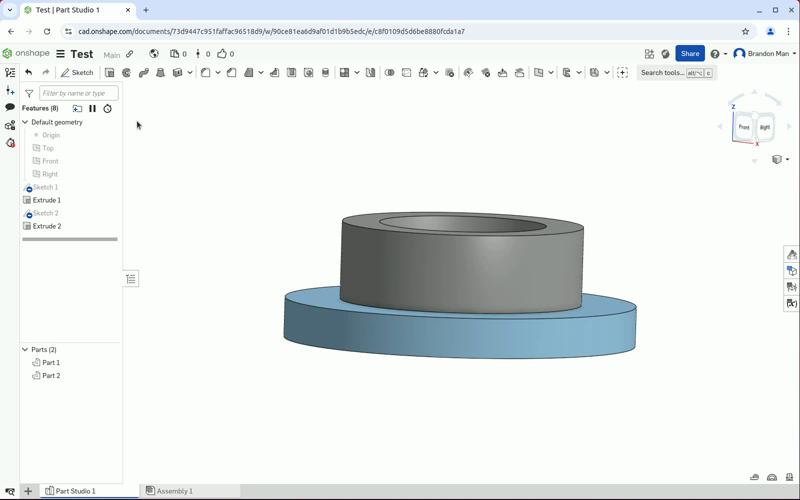
key(left, 3)
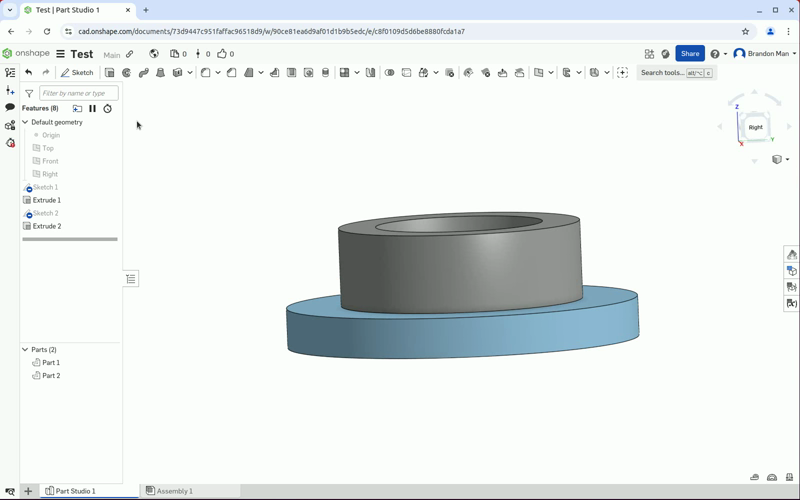
key(right, 3)
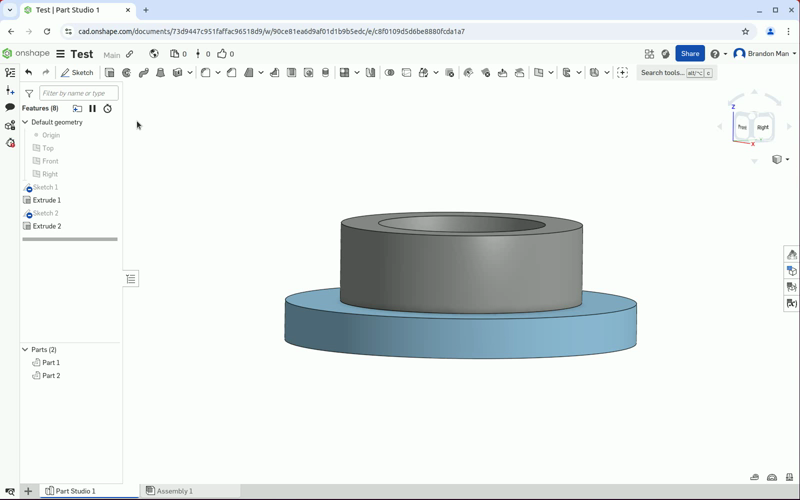
key(down, 3)
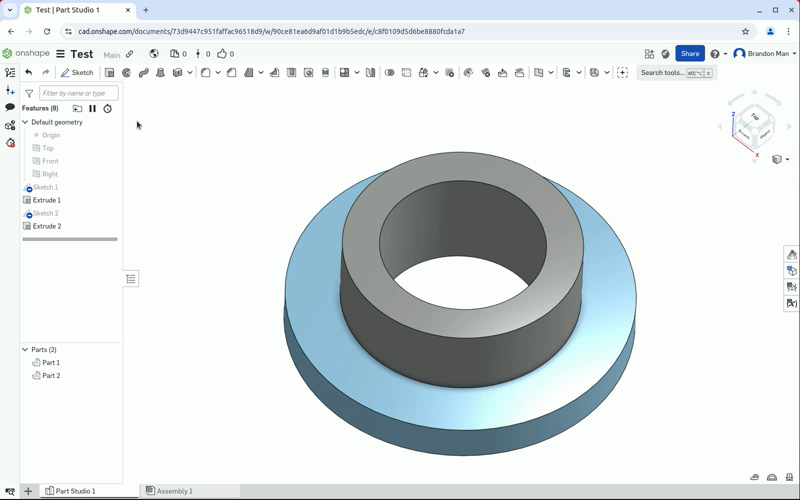
mouse_move(73, 189)
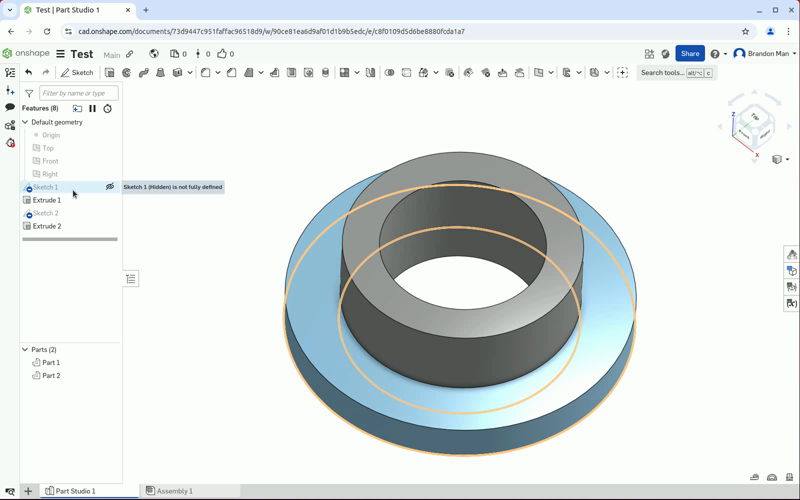
click(73, 189)